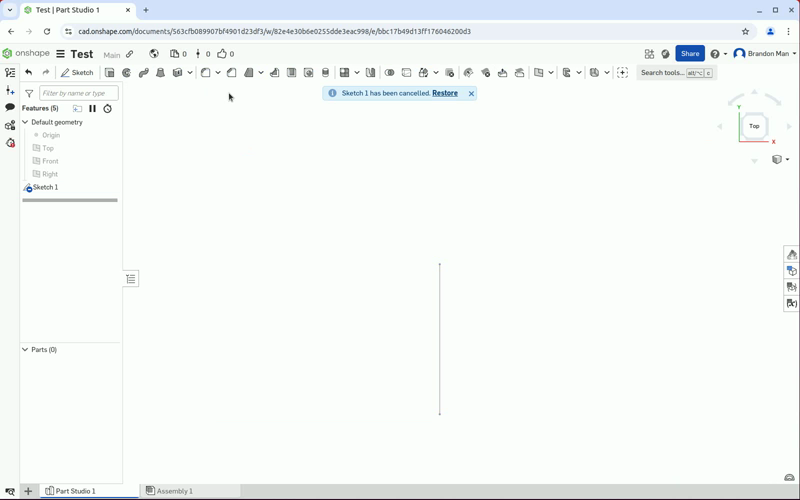
key(shift+h)
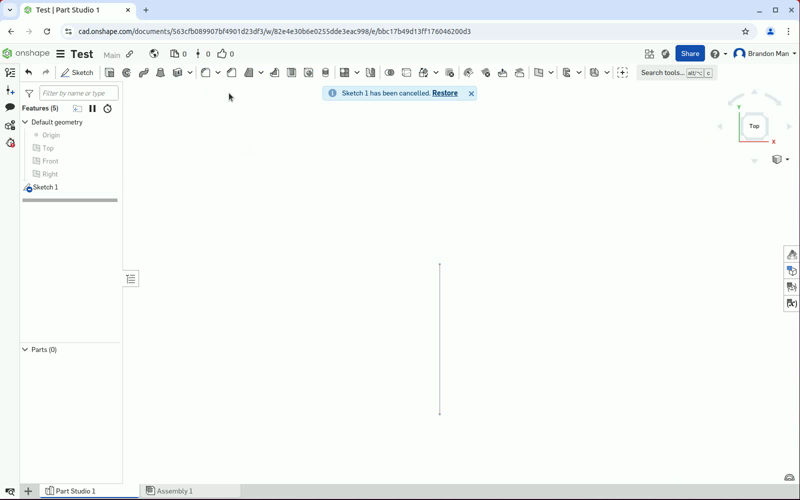
key(shift+s)
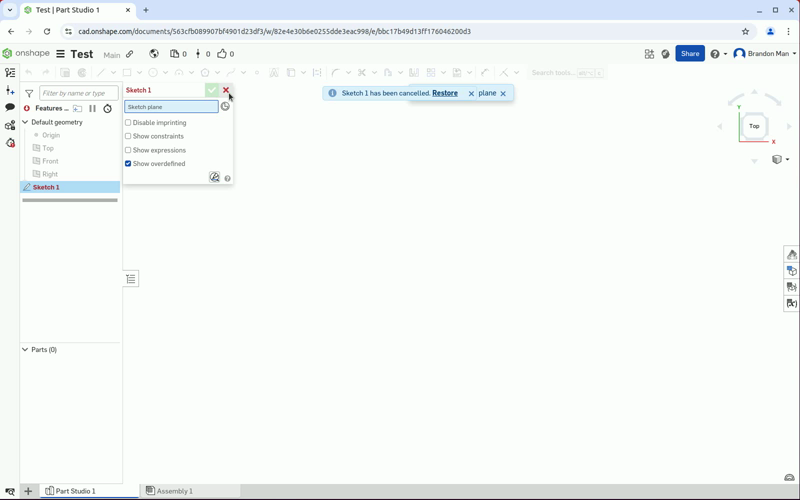
mouse_move(73, 150)
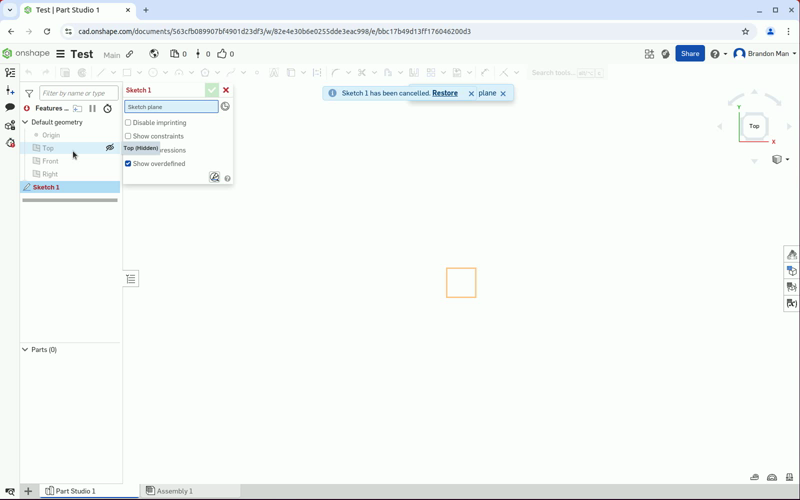
click(73, 150)
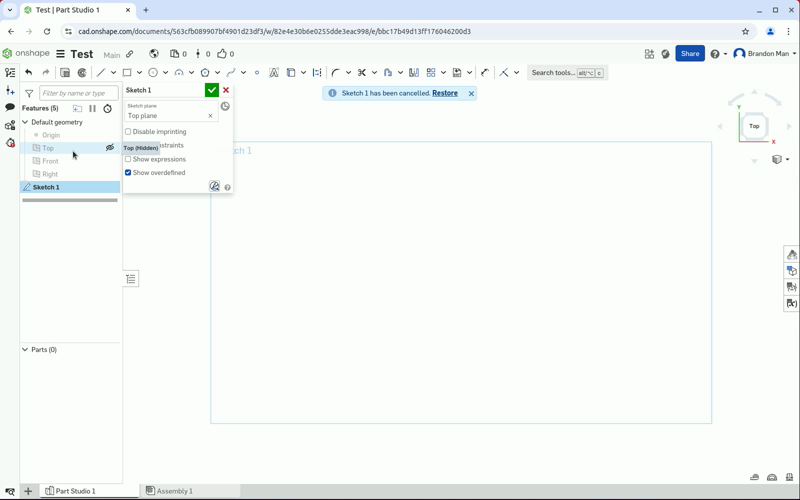
mouse_move(73, 352)
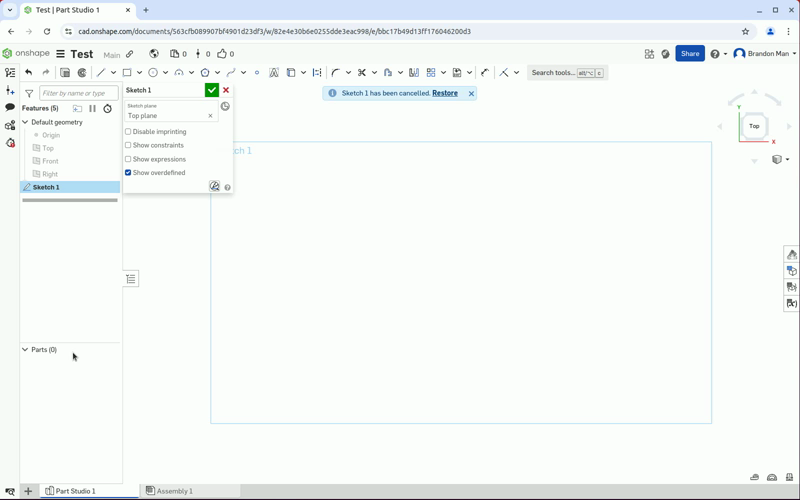
key(y)
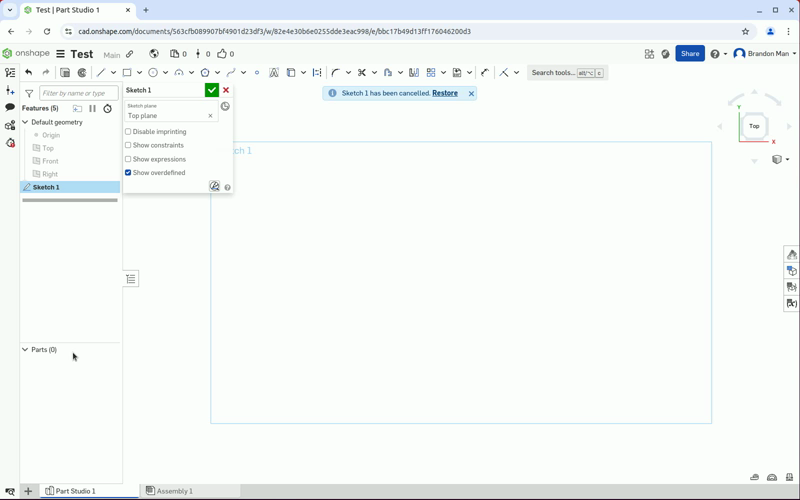
key(c)
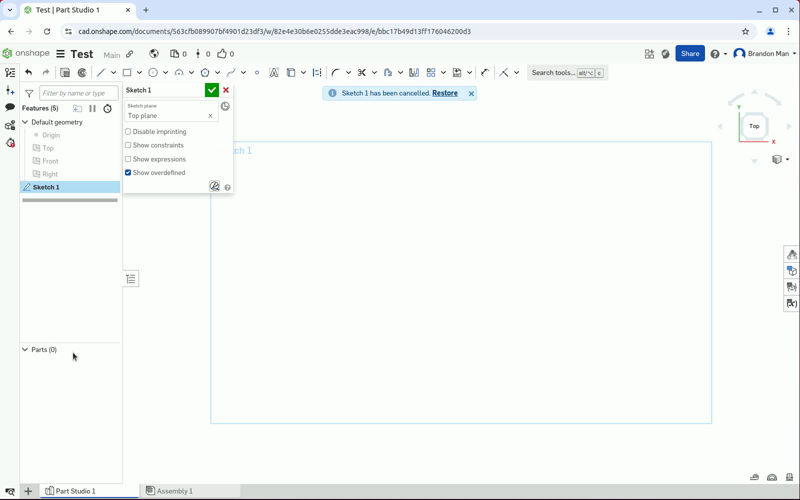
key_down(shift)
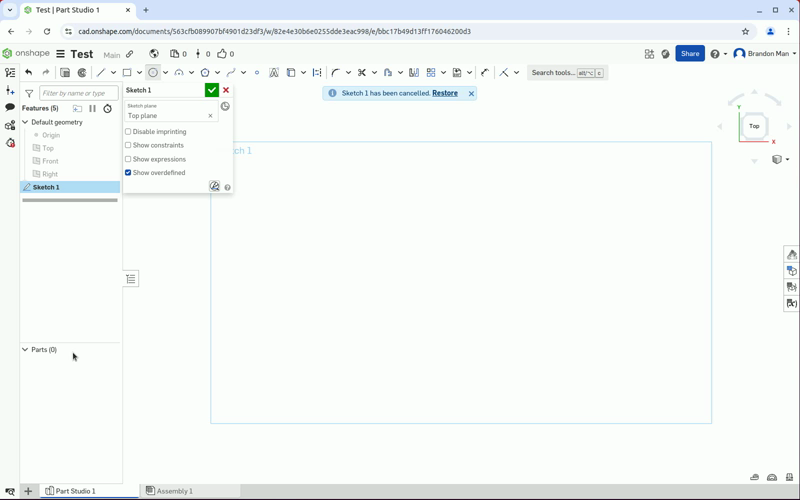
mouse_move(461, 282)
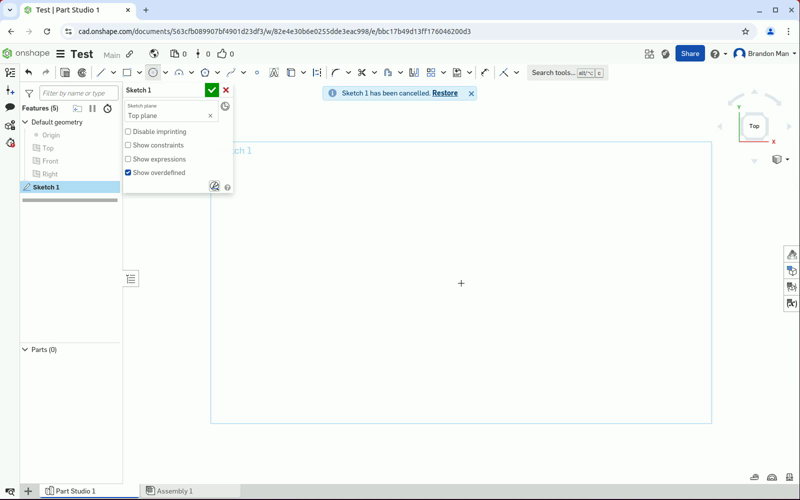
click(461, 282)
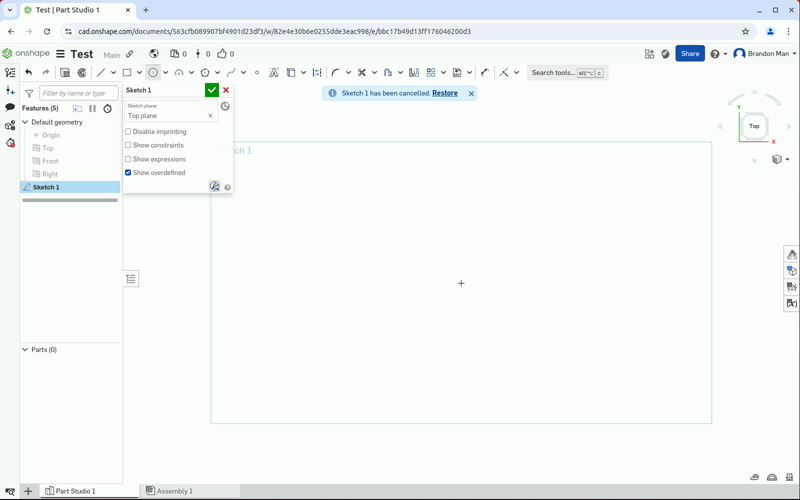
key_up(shift)
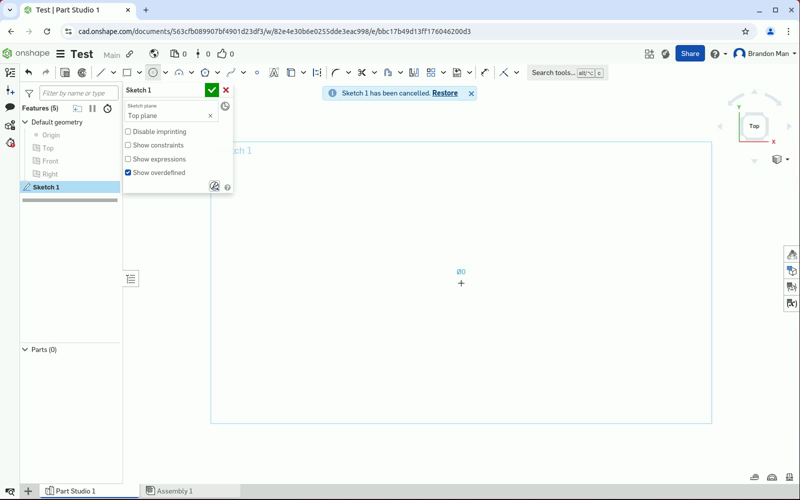
mouse_move(574, 282)
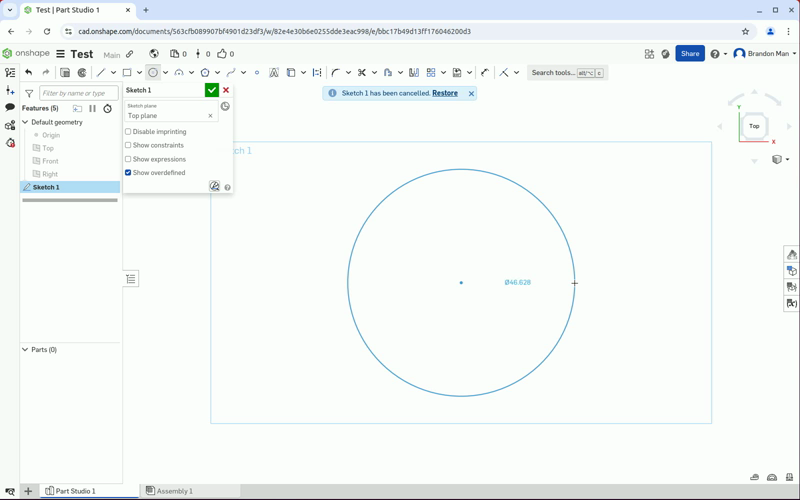
click(574, 282)
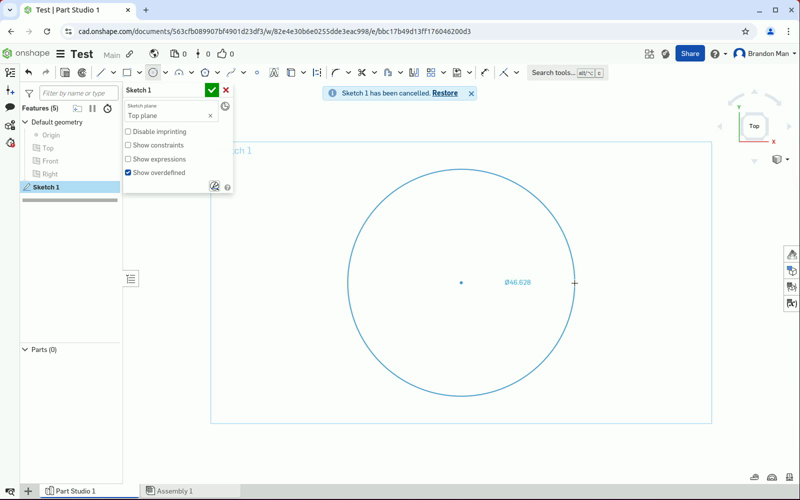
key(esc)
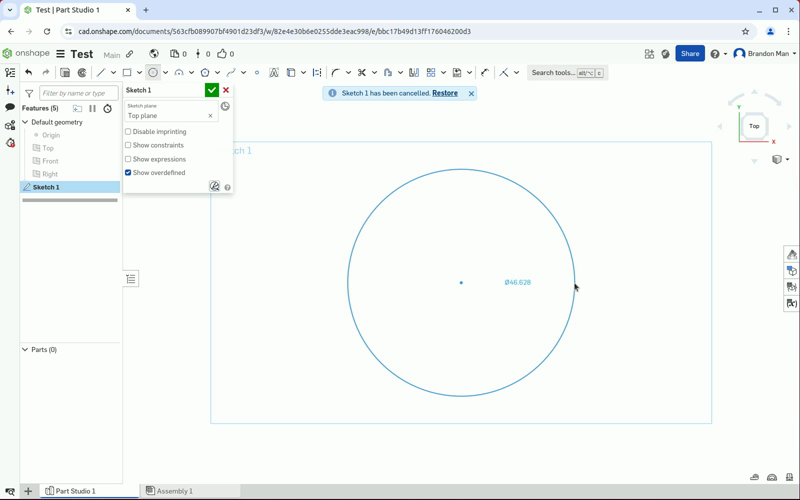
key(c)
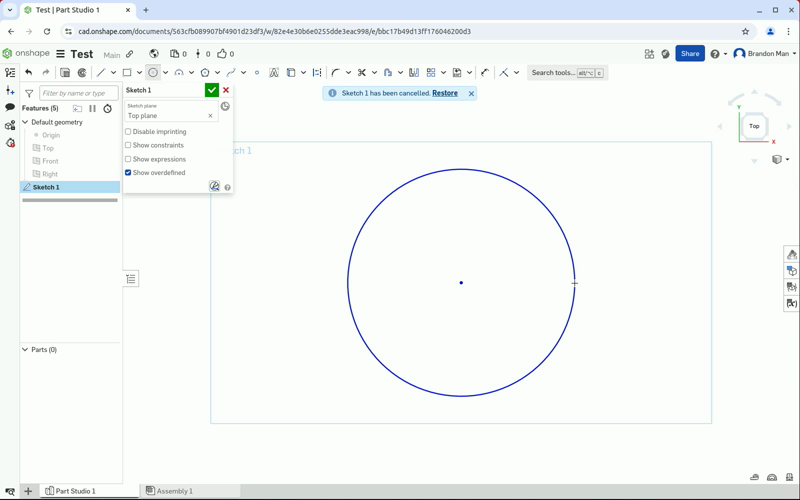
key_down(shift)
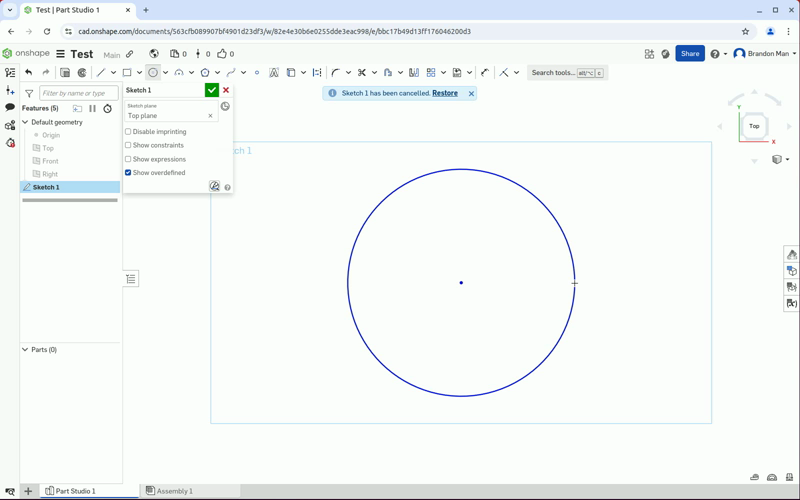
mouse_move(461, 282)
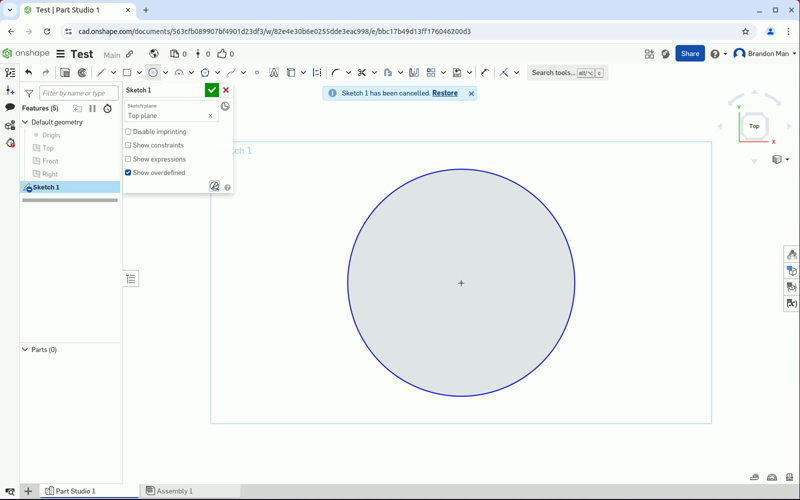
click(461, 282)
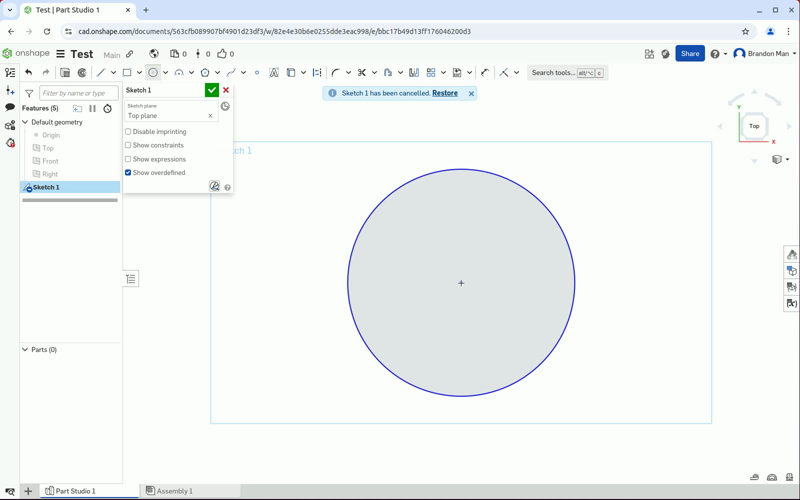
key_up(shift)
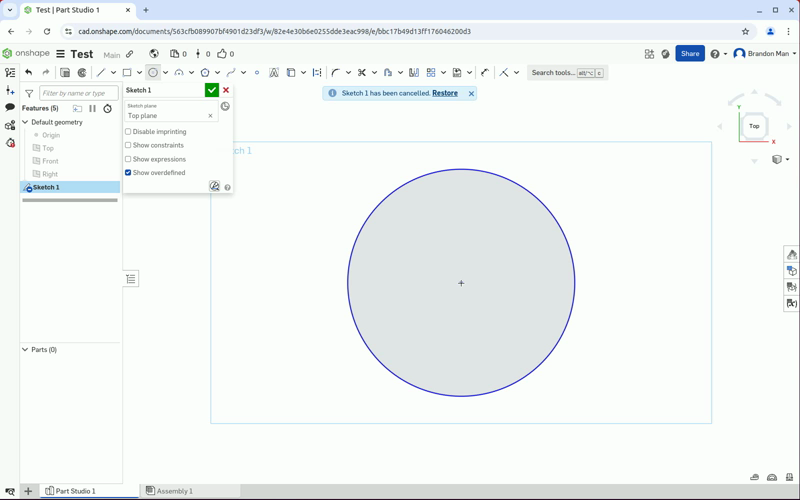
mouse_move(569, 282)
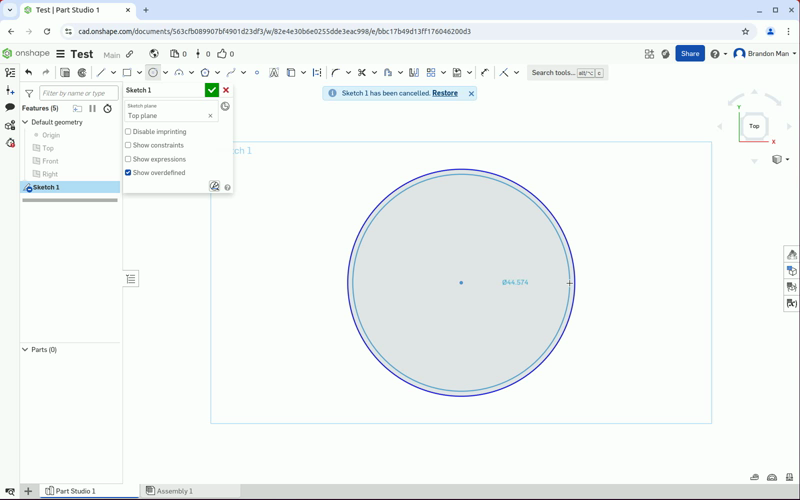
click(569, 282)
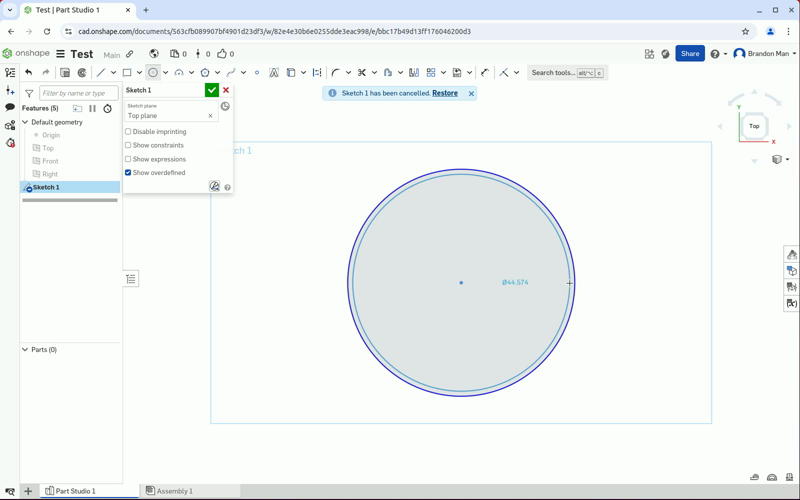
key(esc)
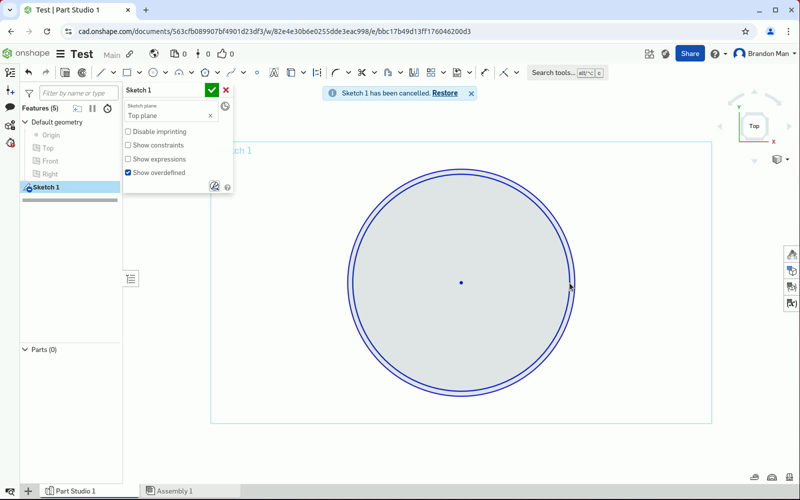
mouse_move(565, 245)
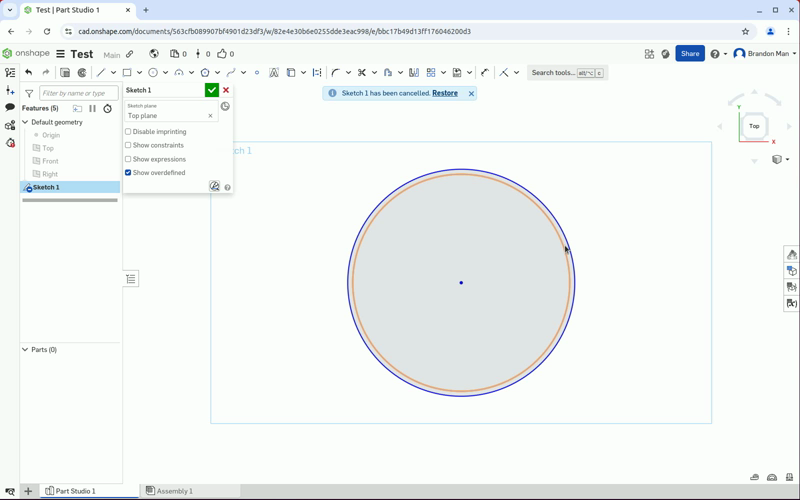
click(565, 245)
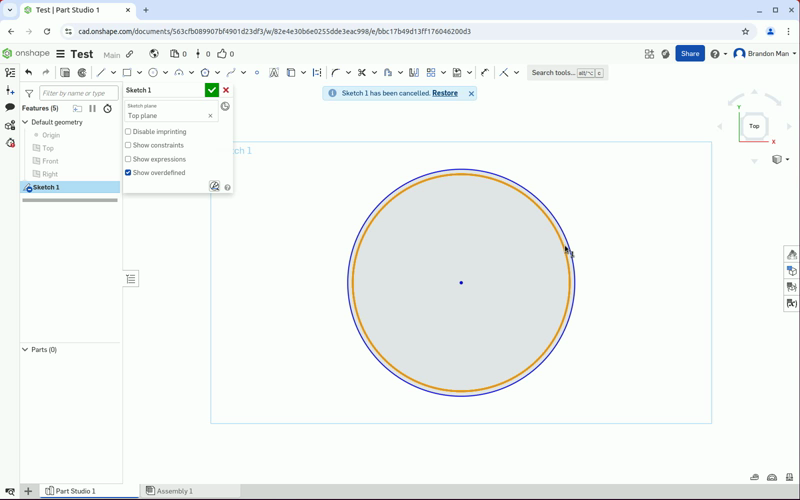
mouse_move(73, 352)
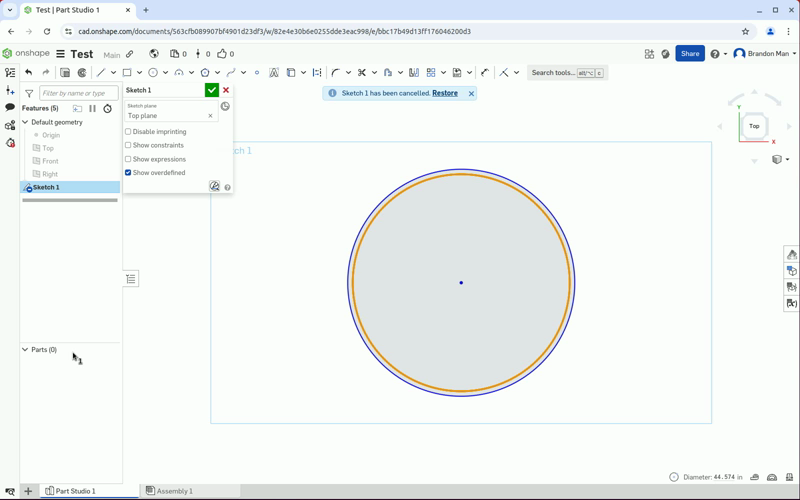
key(shift+y)
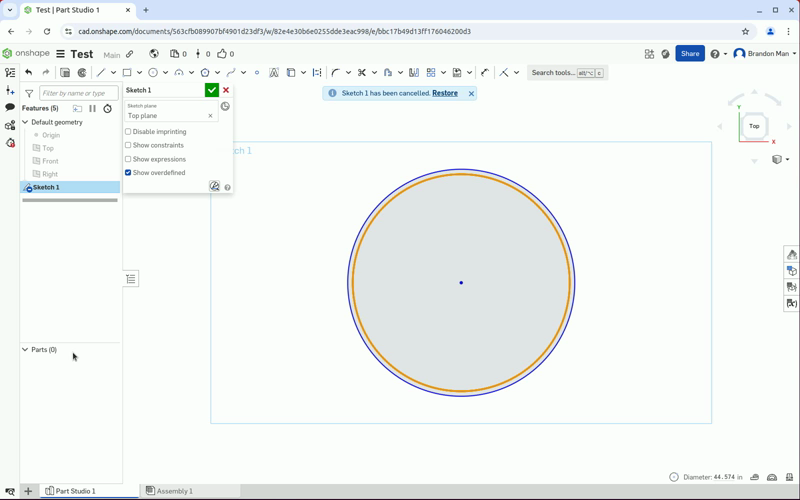
key(shift+e)
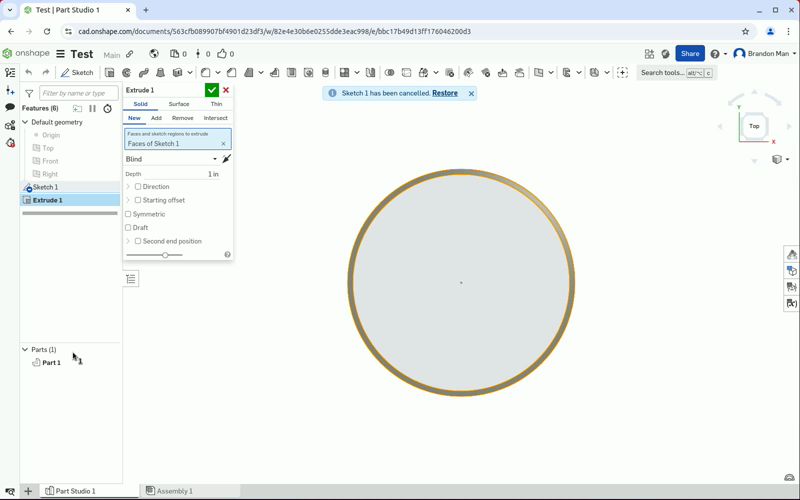
mouse_move(143, 106)
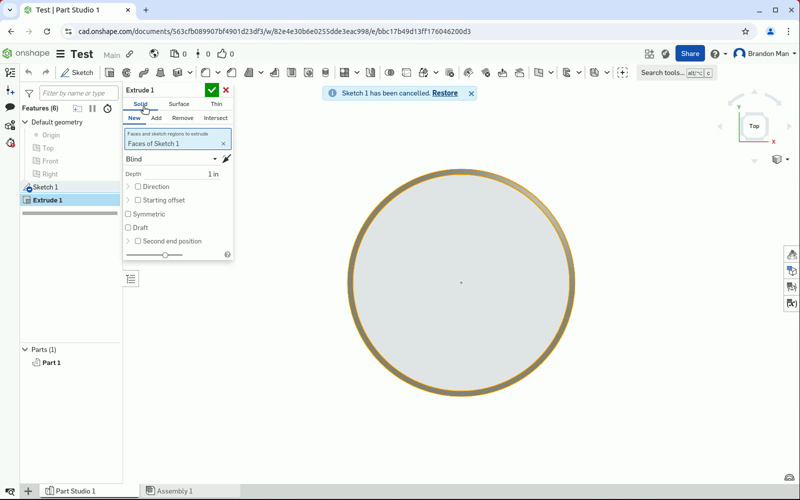
click(143, 106)
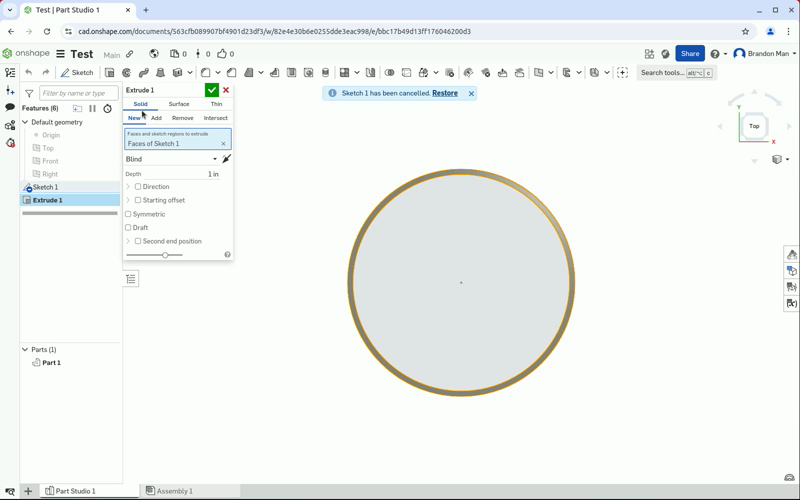
mouse_move(137, 120)
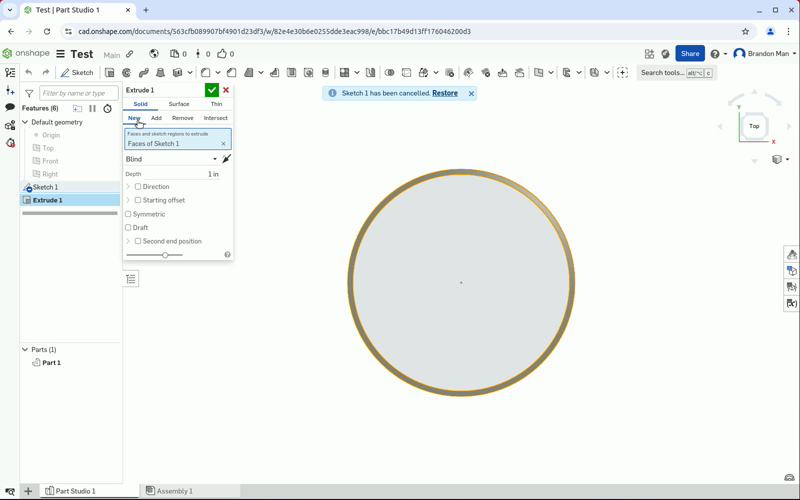
click(137, 120)
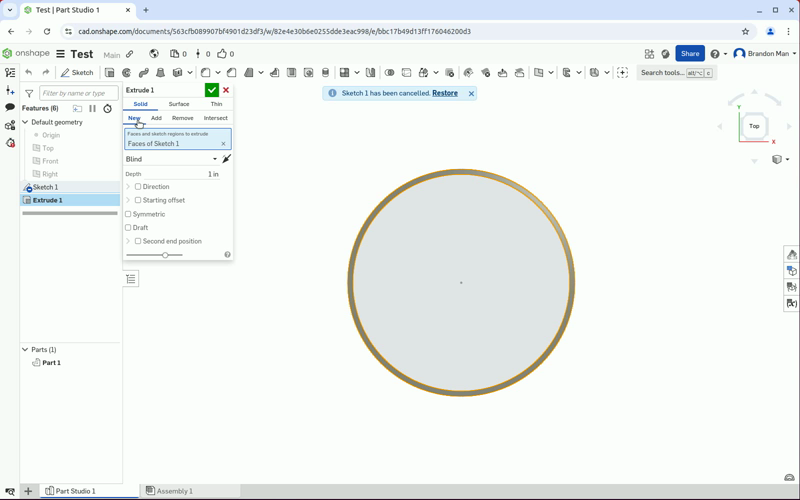
key(tab, 4)
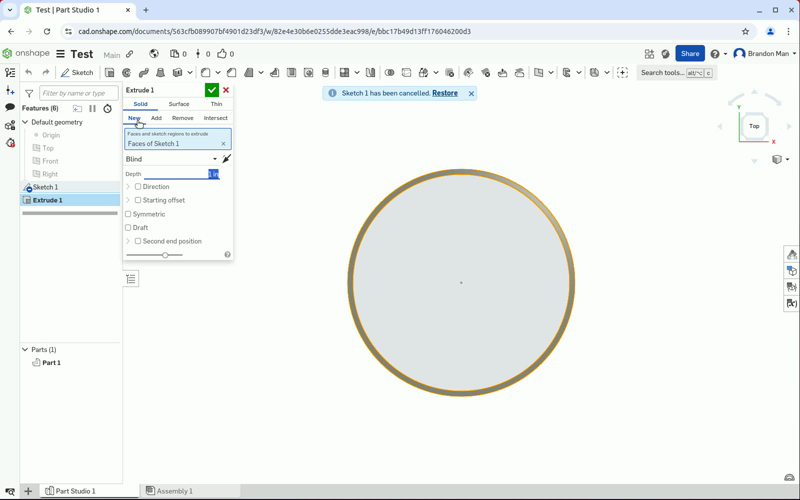
text(-2.889)
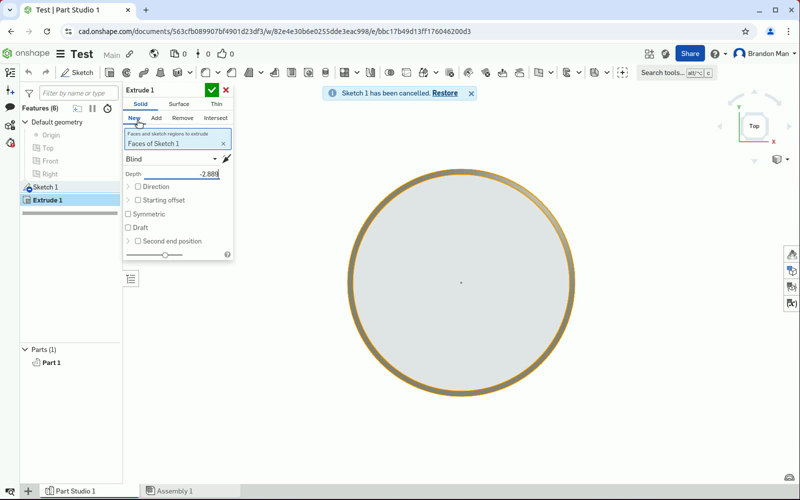
key(enter)
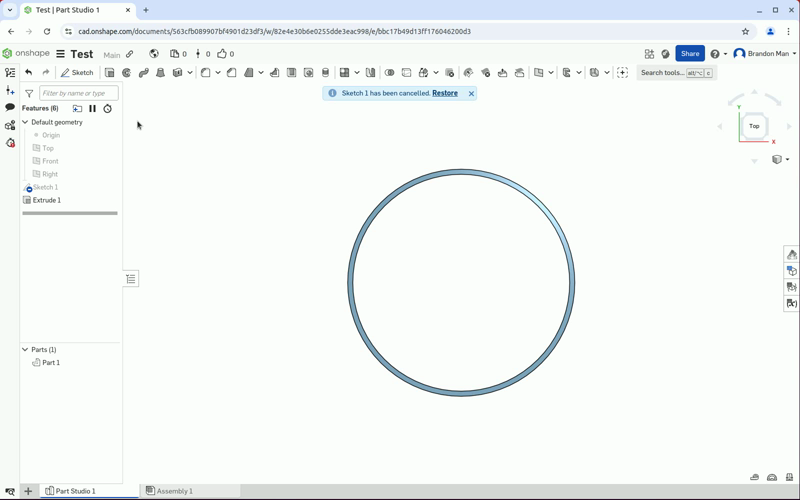
key(shift+h)
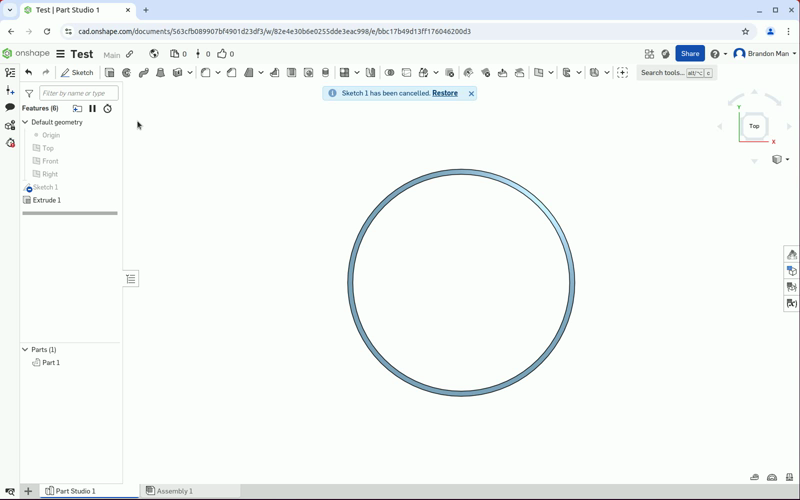
key(shift+h)
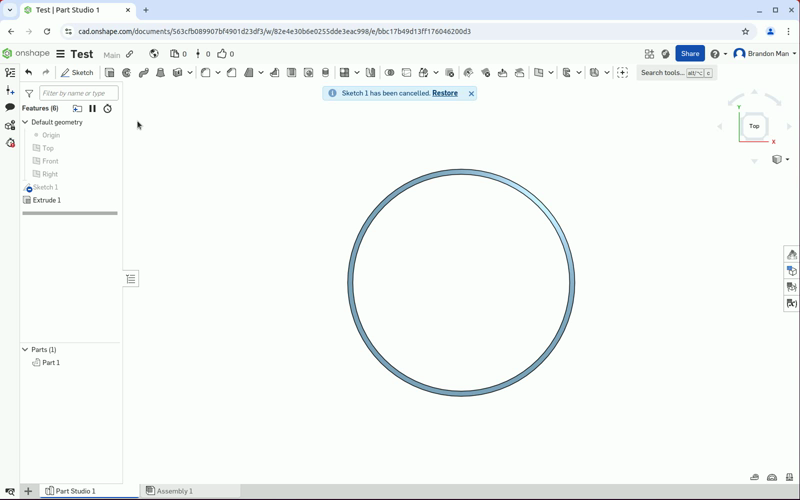
mouse_move(73, 189)
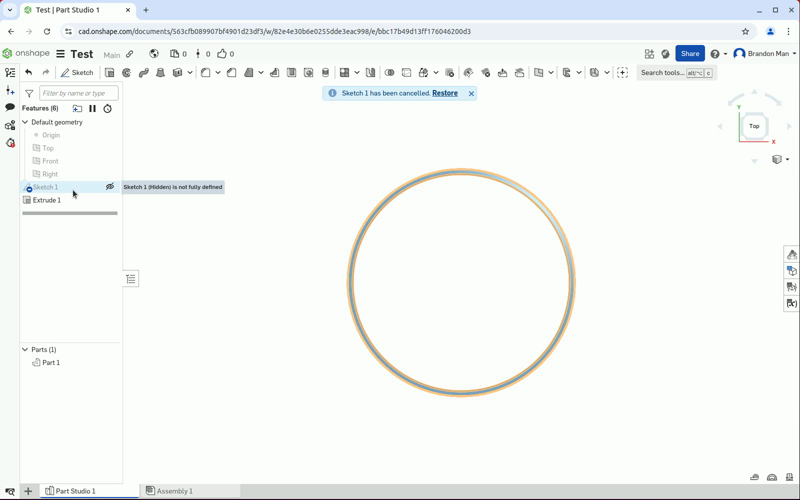
click(73, 189)
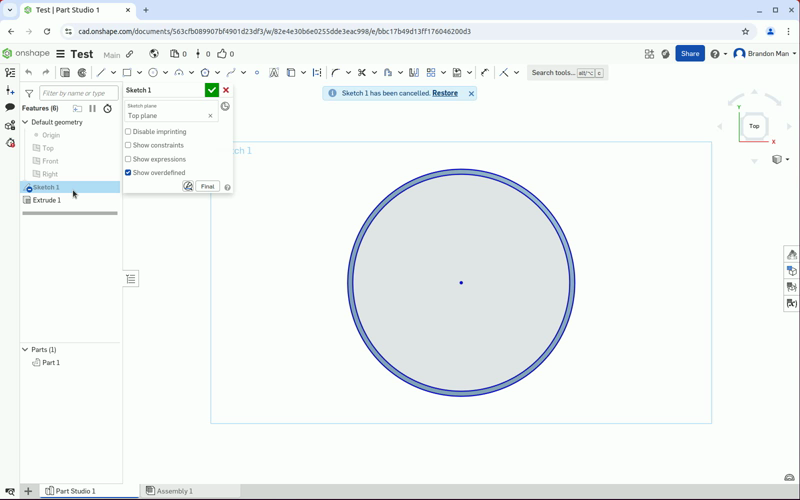
mouse_move(229, 92)
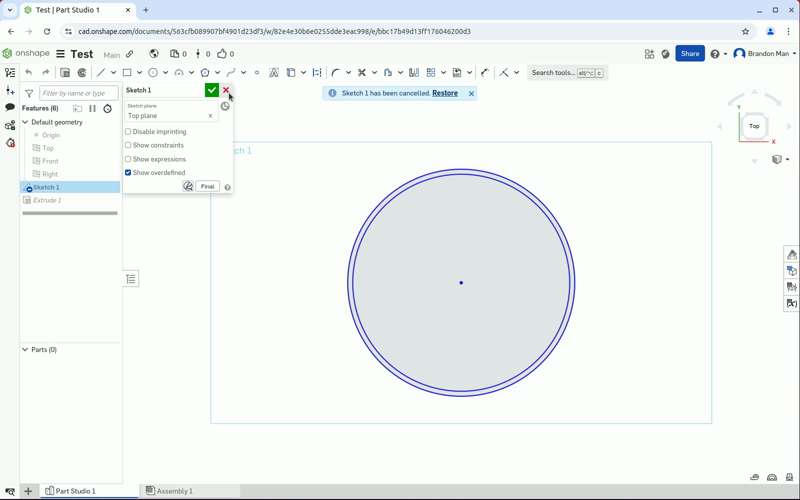
click(229, 92)
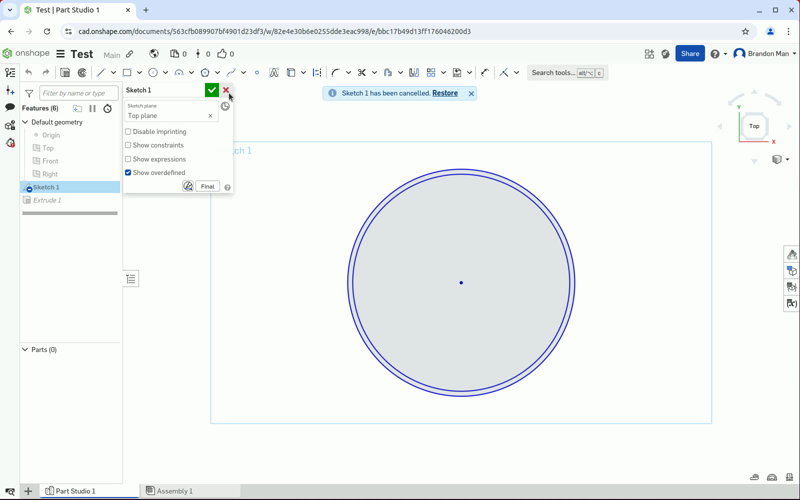
key(shift+s)
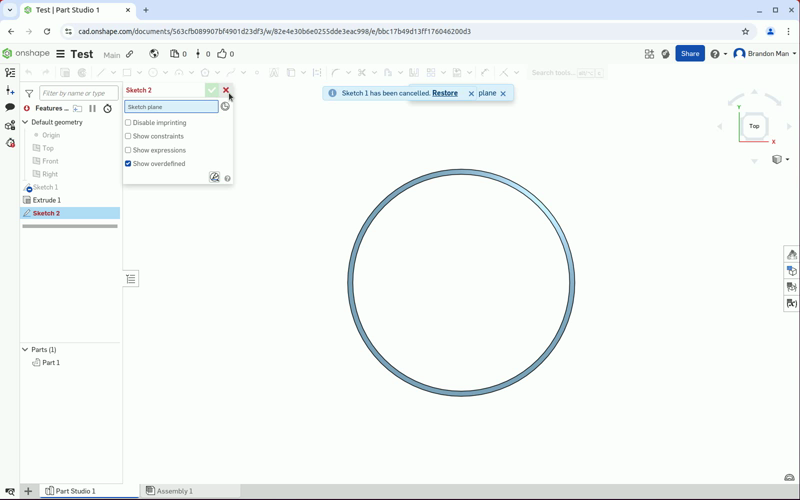
mouse_move(73, 150)
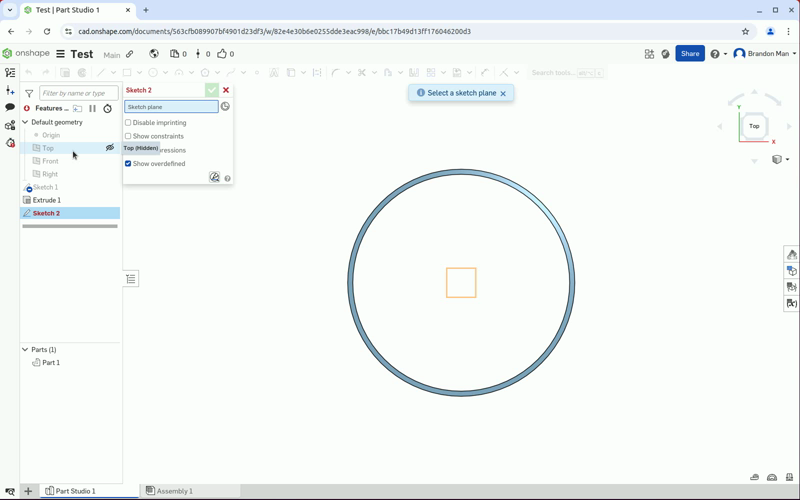
click(73, 150)
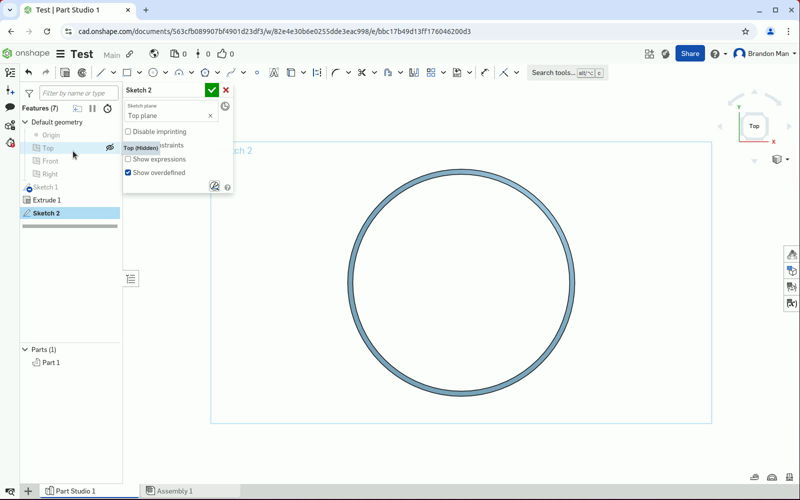
mouse_move(73, 352)
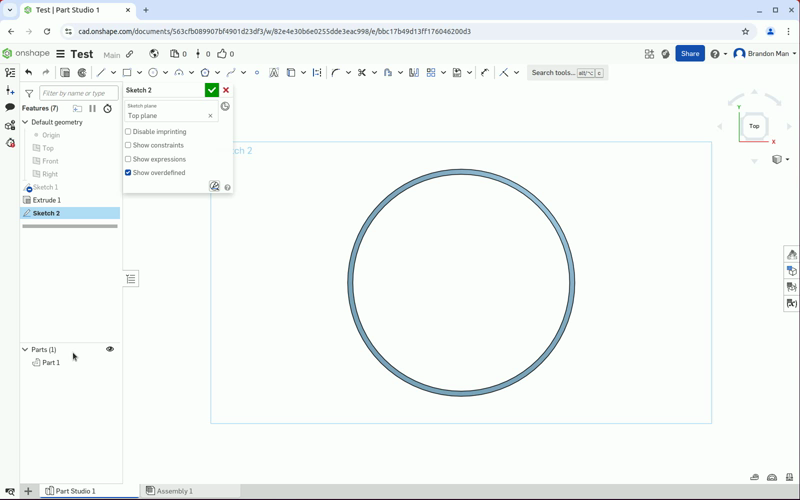
key(y)
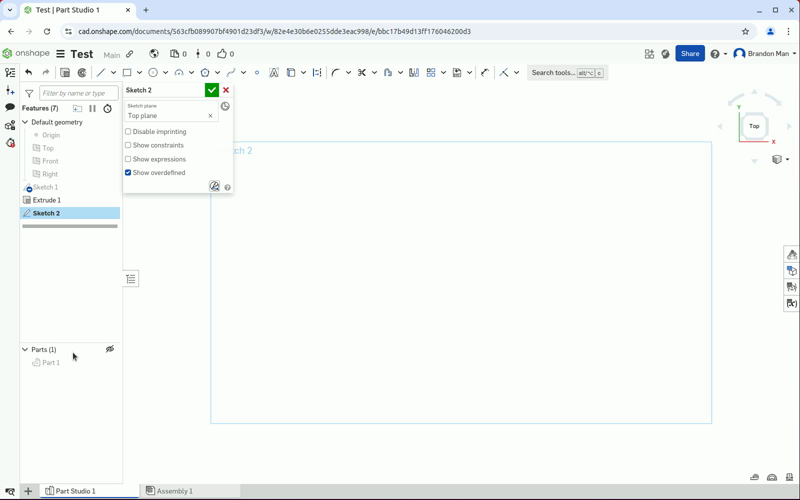
key(c)
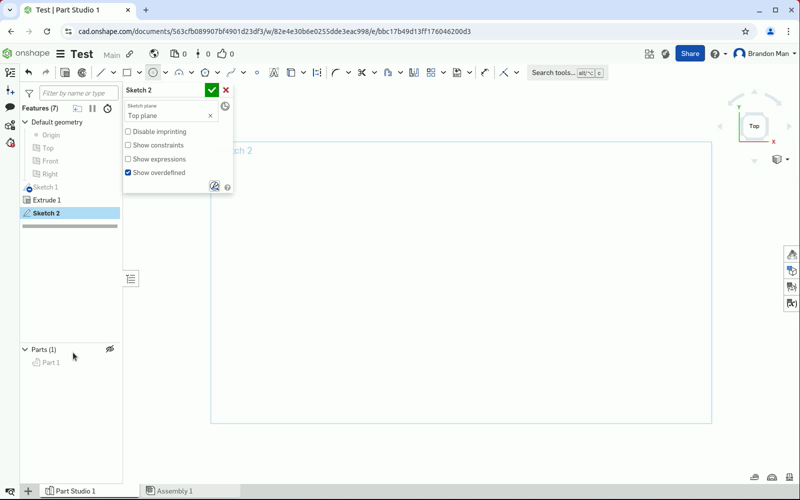
key_down(shift)
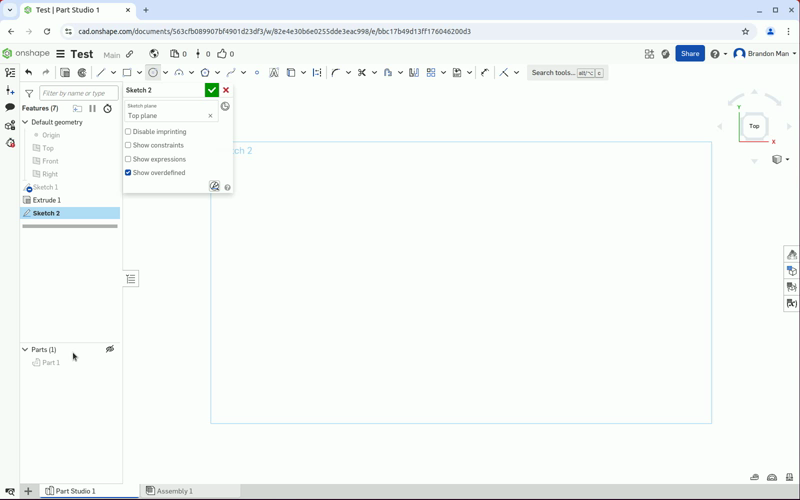
mouse_move(461, 282)
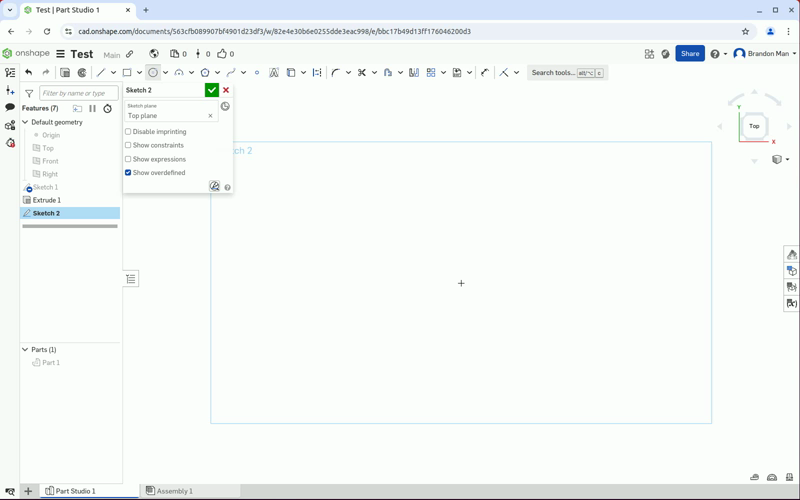
click(461, 282)
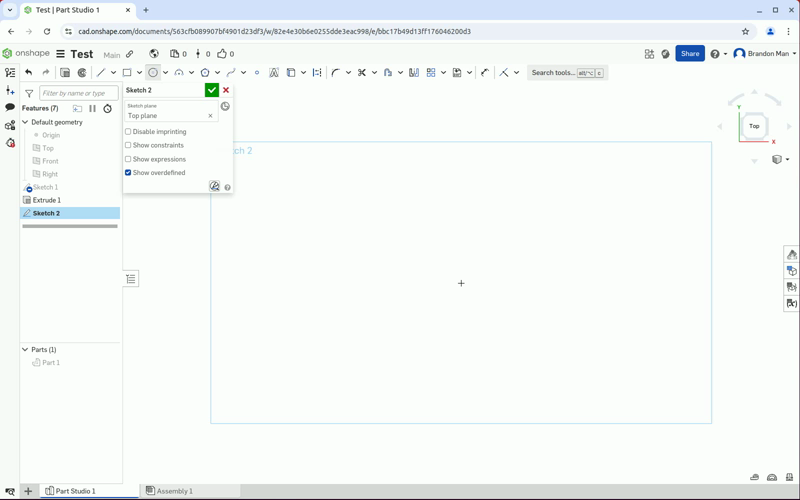
key_up(shift)
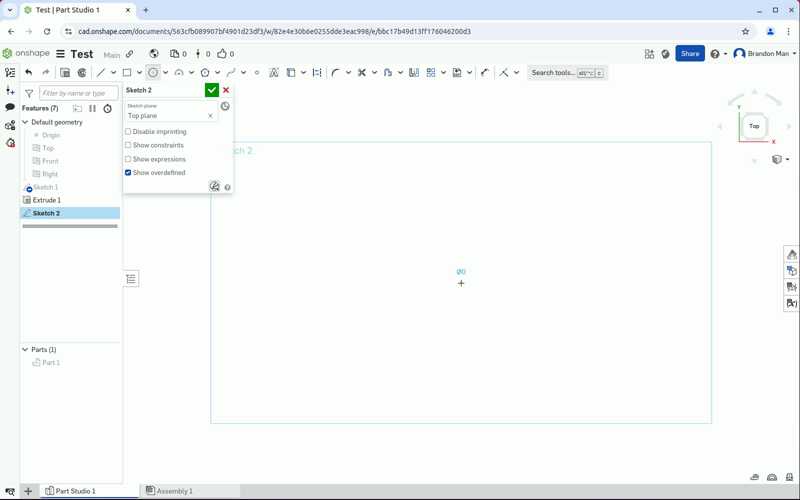
mouse_move(570, 282)
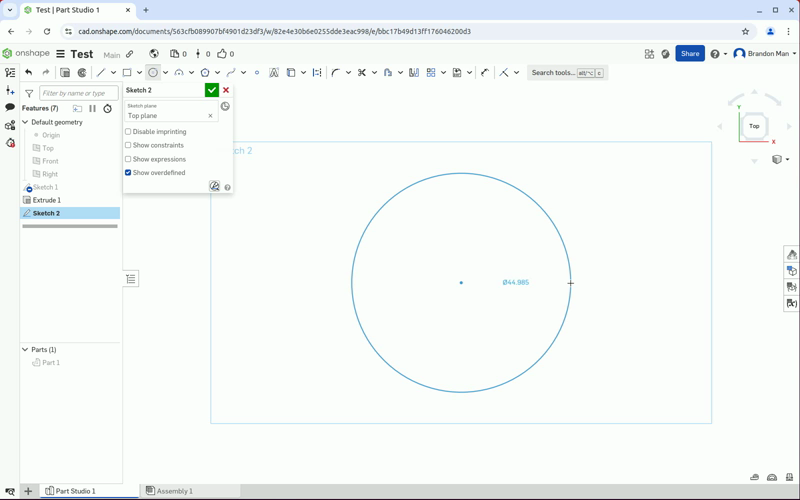
click(570, 282)
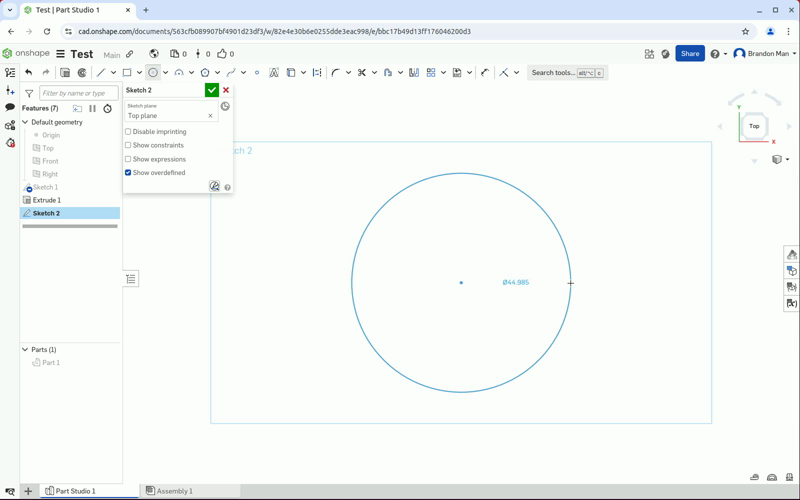
key(esc)
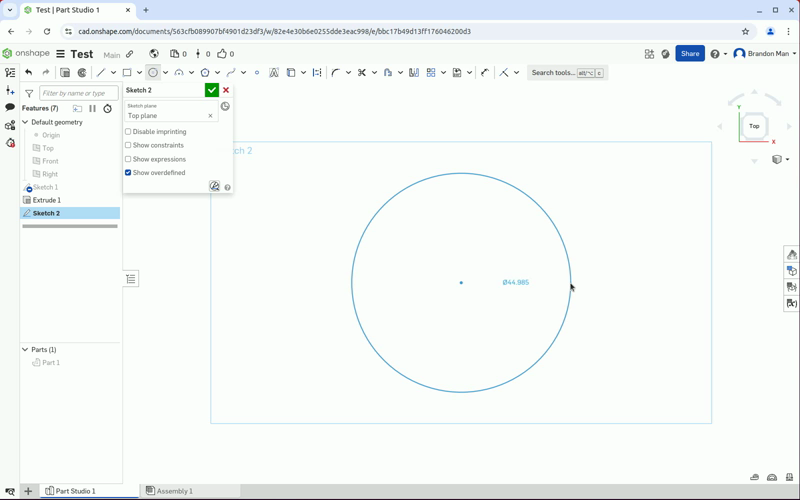
mouse_move(461, 258)
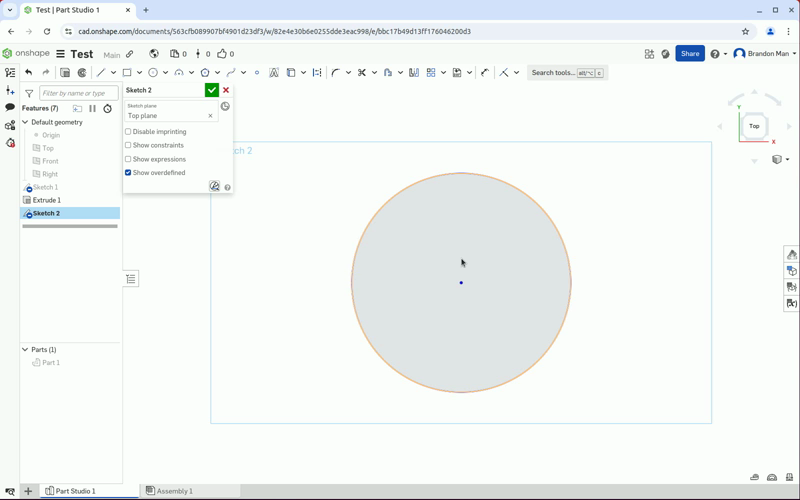
click(461, 258)
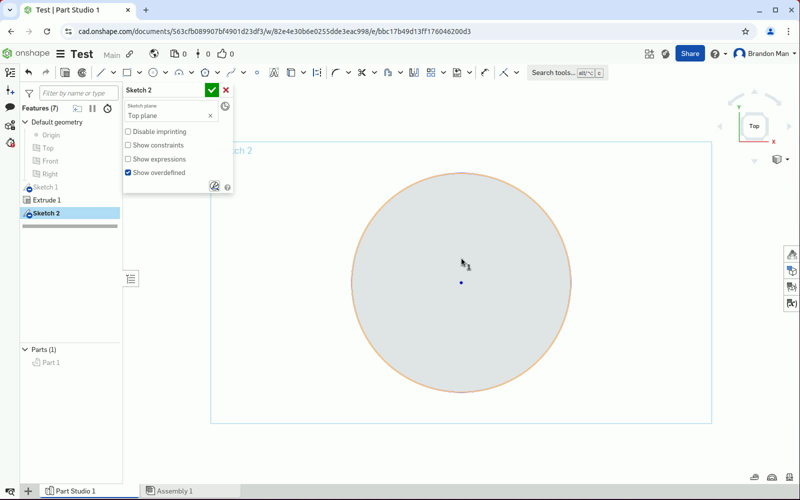
mouse_move(73, 352)
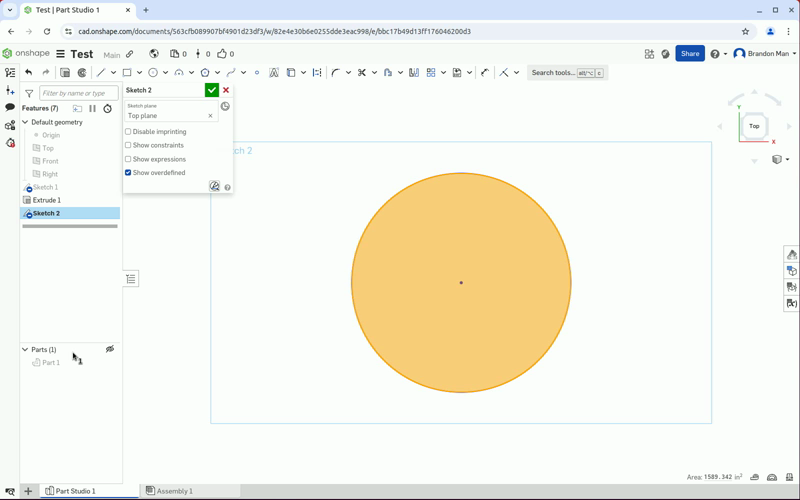
key(shift+y)
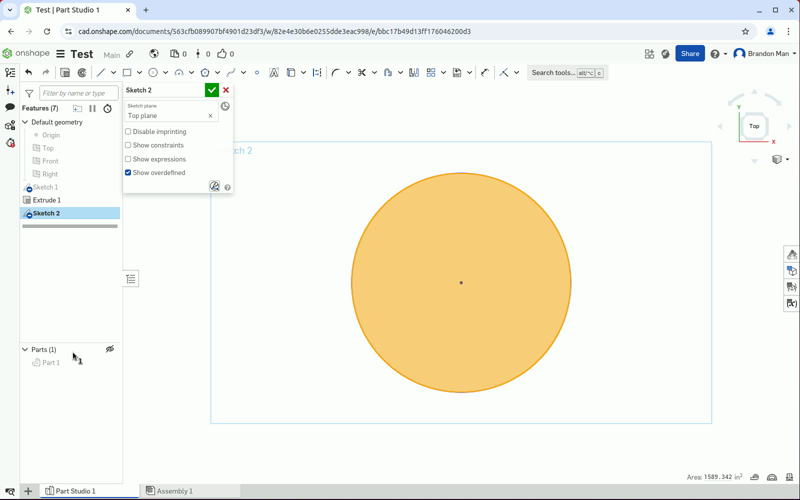
key(shift+e)
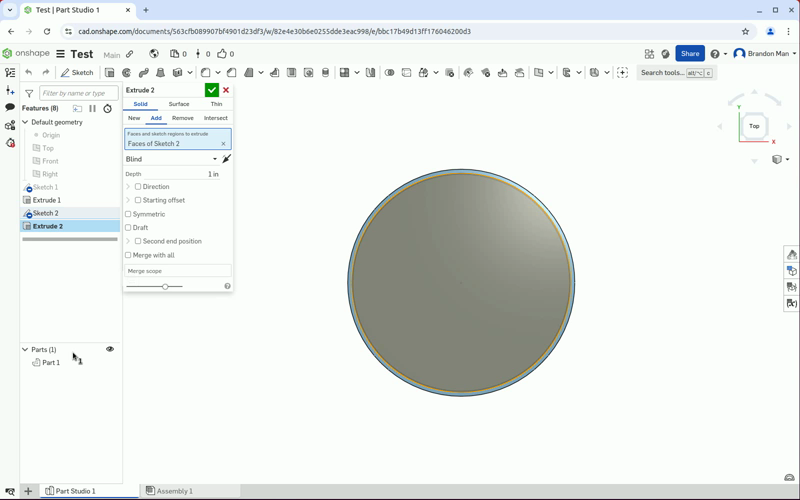
mouse_move(143, 106)
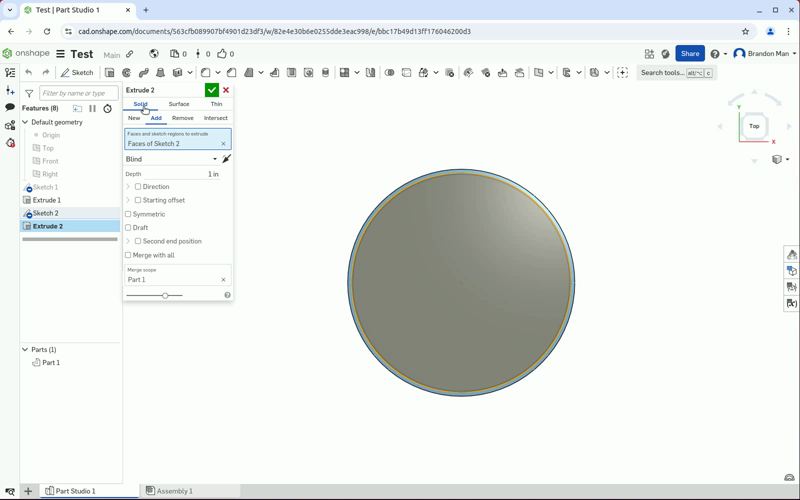
click(143, 106)
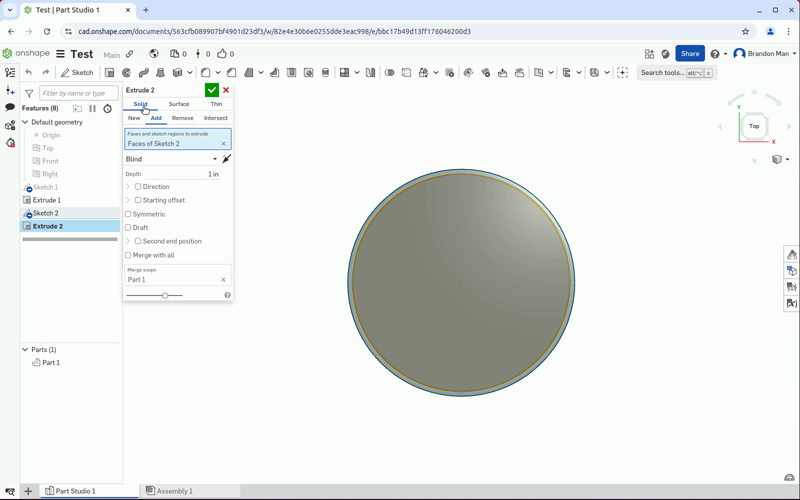
mouse_move(137, 120)
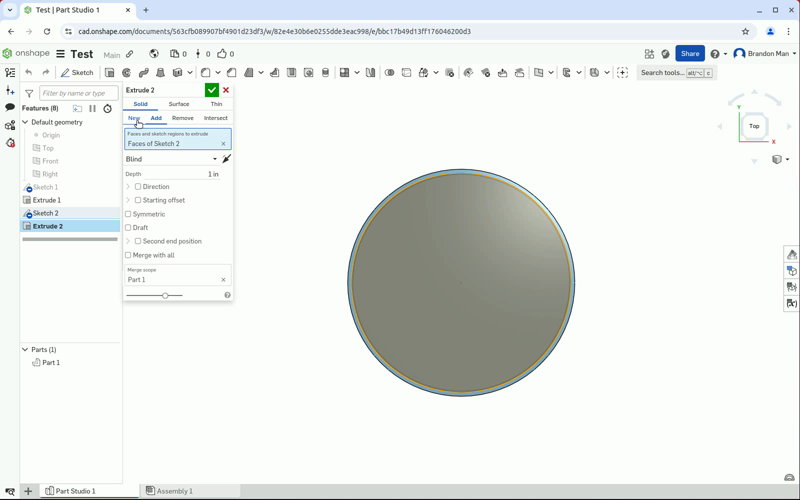
click(137, 120)
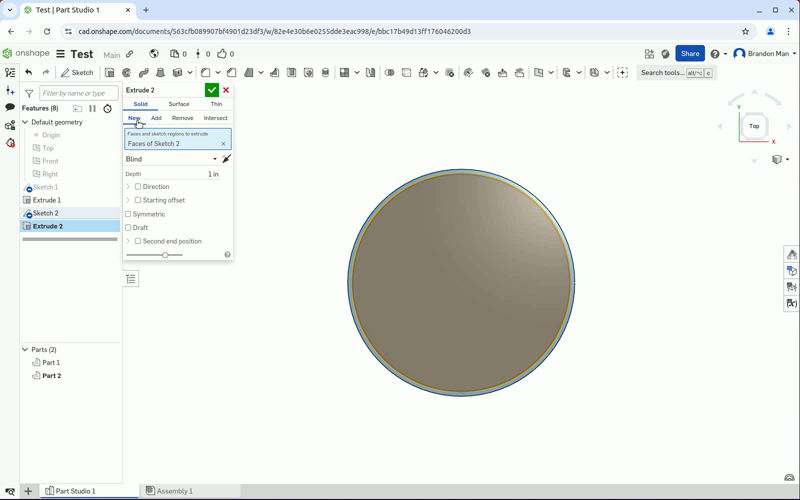
key(tab, 4)
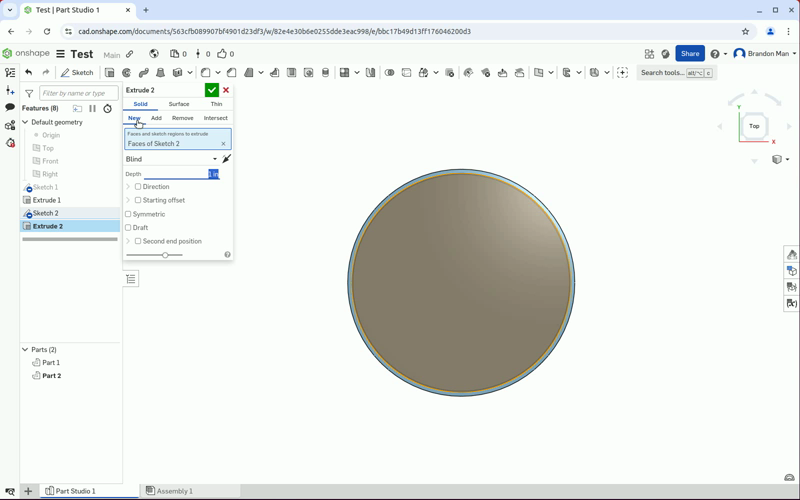
text(-1.444)
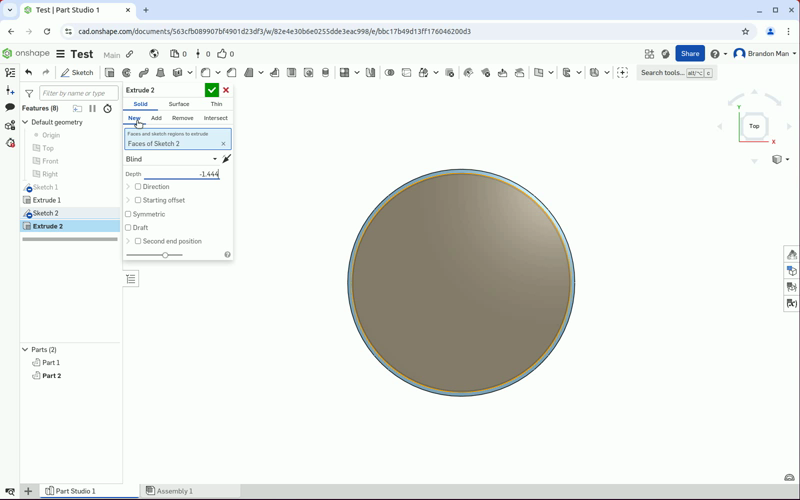
key(enter)
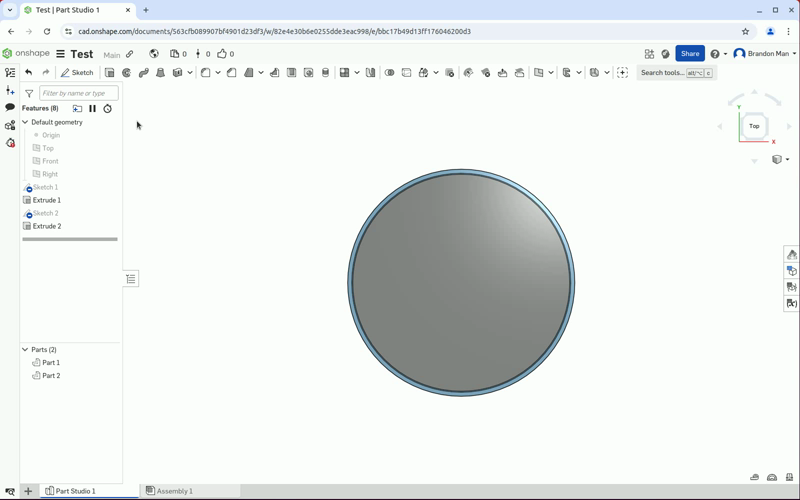
key(shift+h)
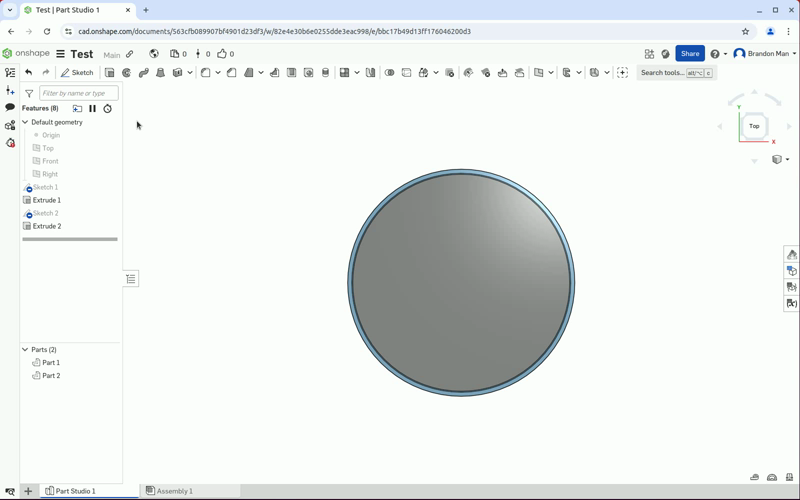
key(shift+h)
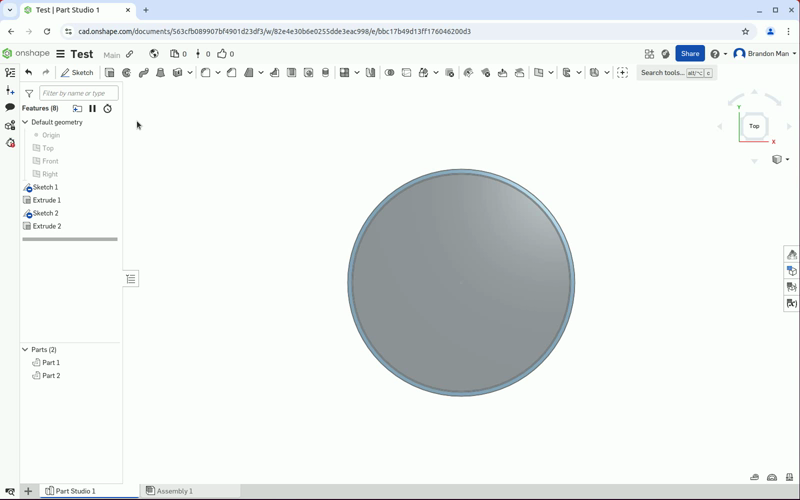
key(shift+7)
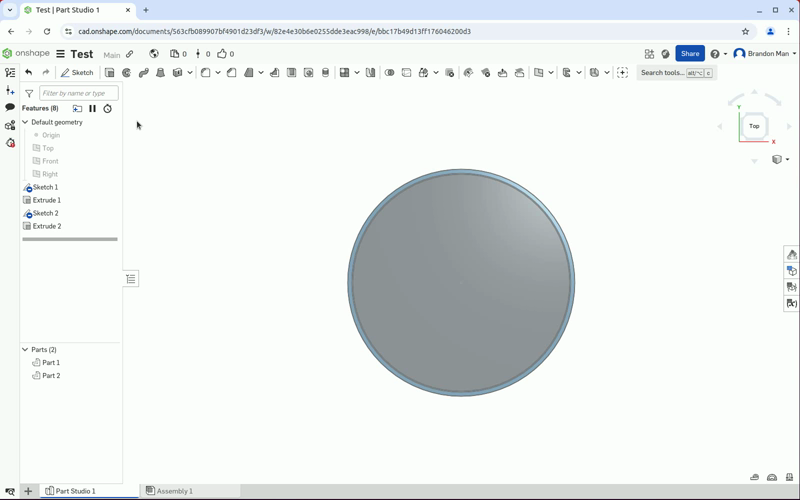
key(up, 3)
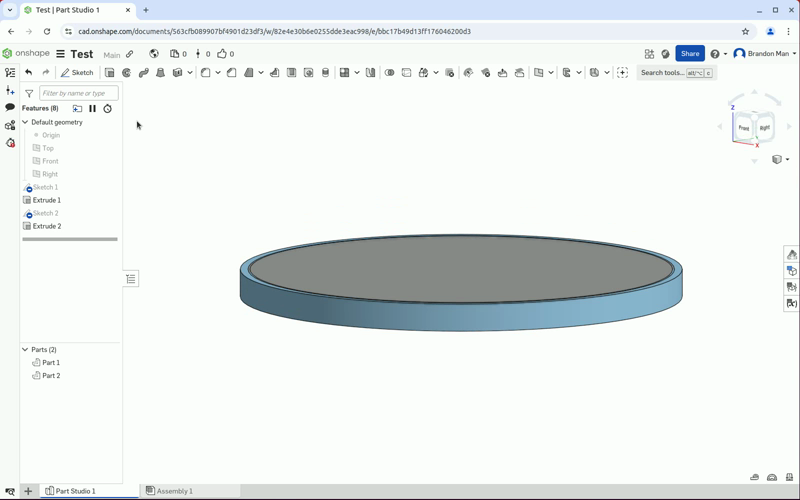
key(left, 3)
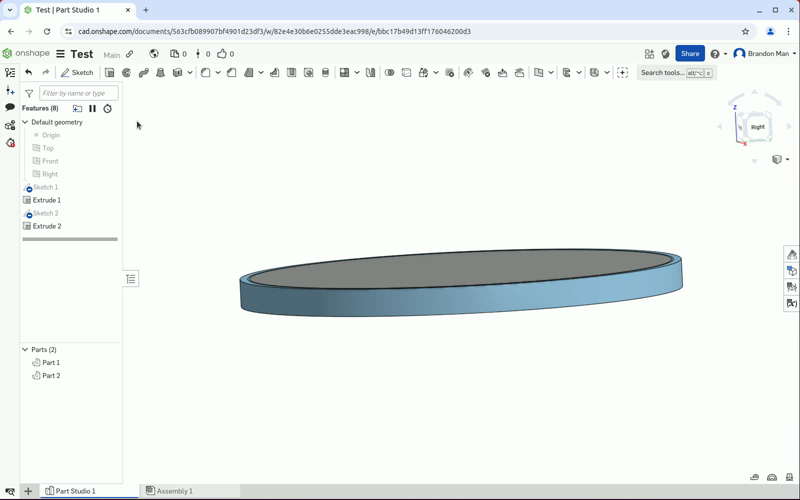
key(right, 3)
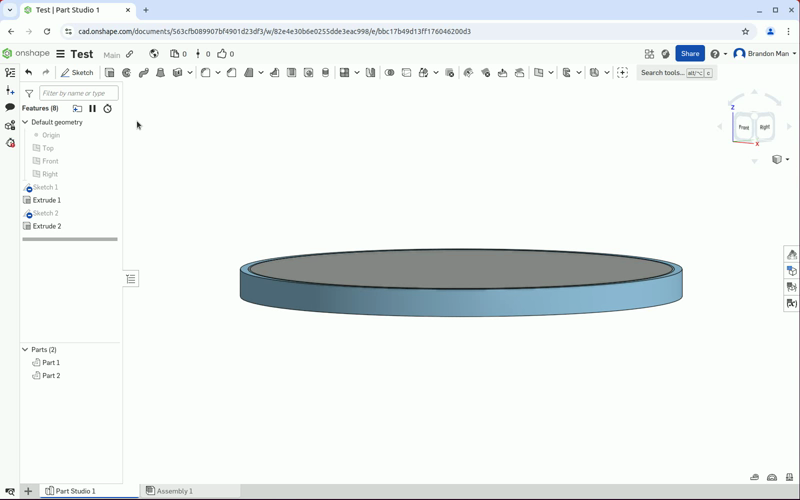
key(down, 3)
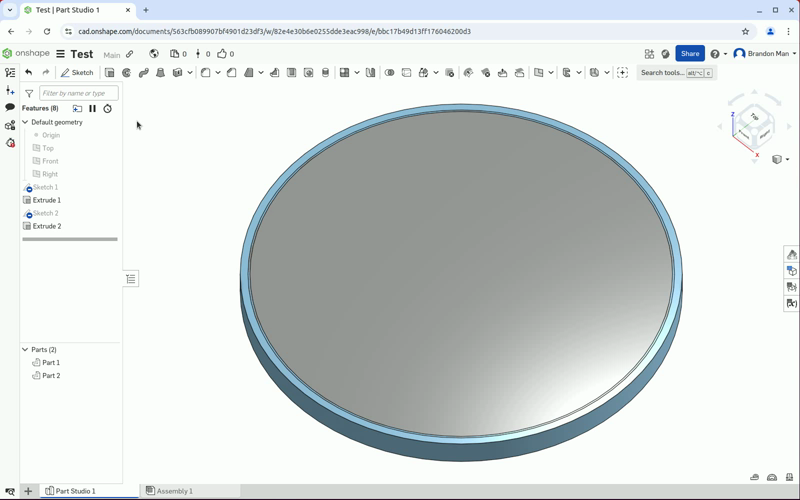
mouse_move(73, 189)
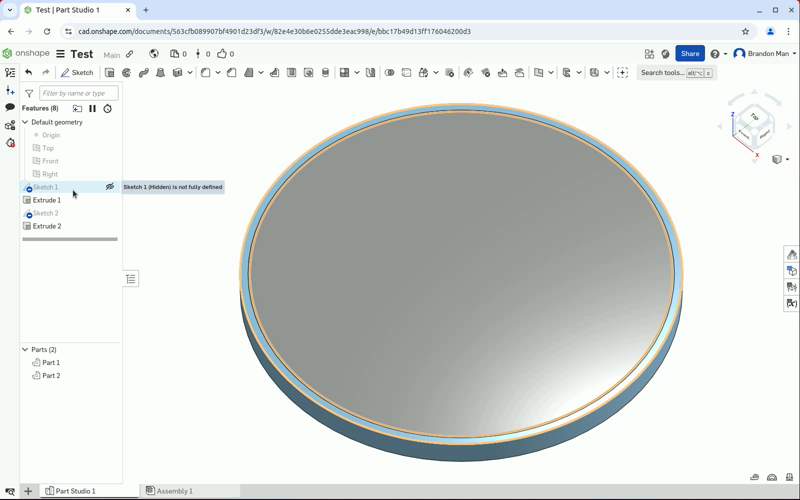
click(73, 189)